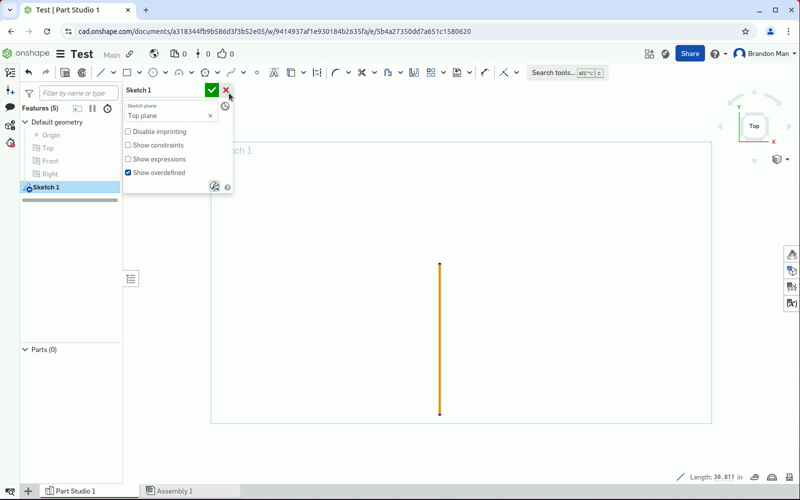
key(shift+h)
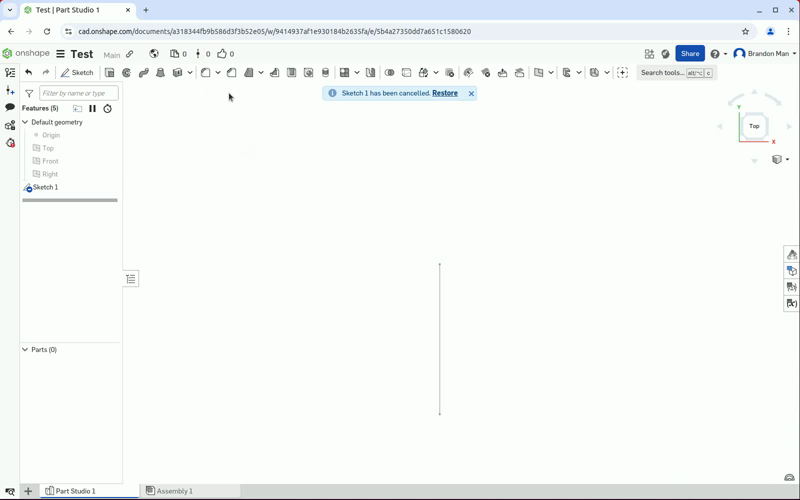
key(shift+s)
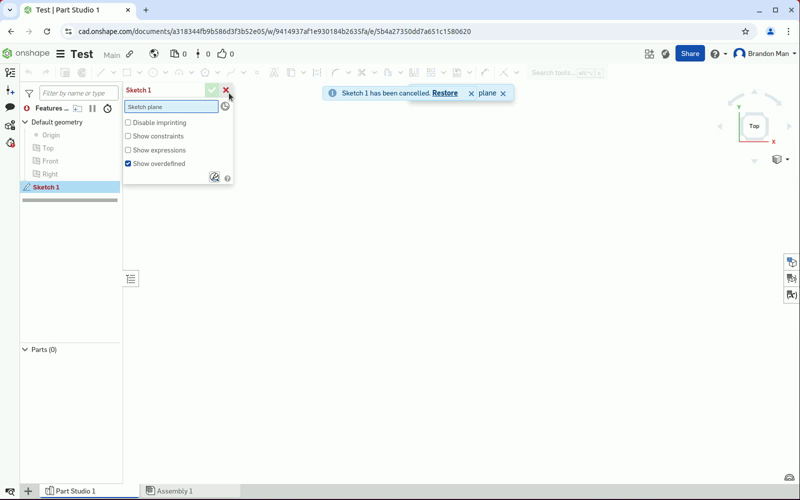
mouse_move(73, 150)
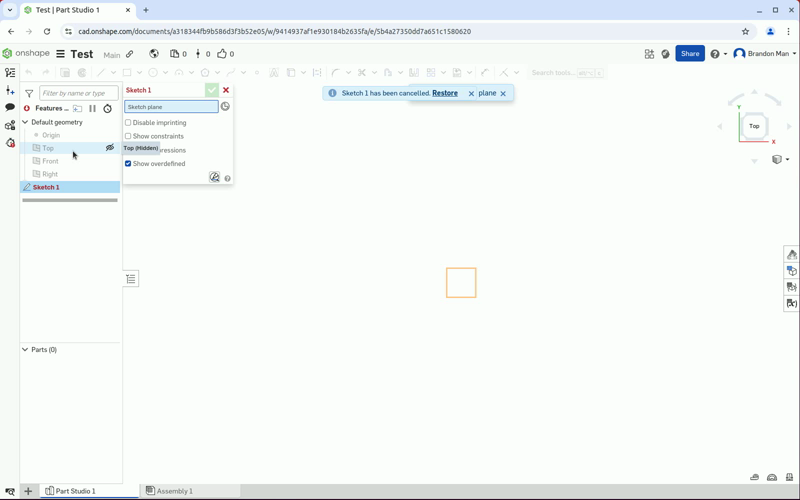
click(73, 150)
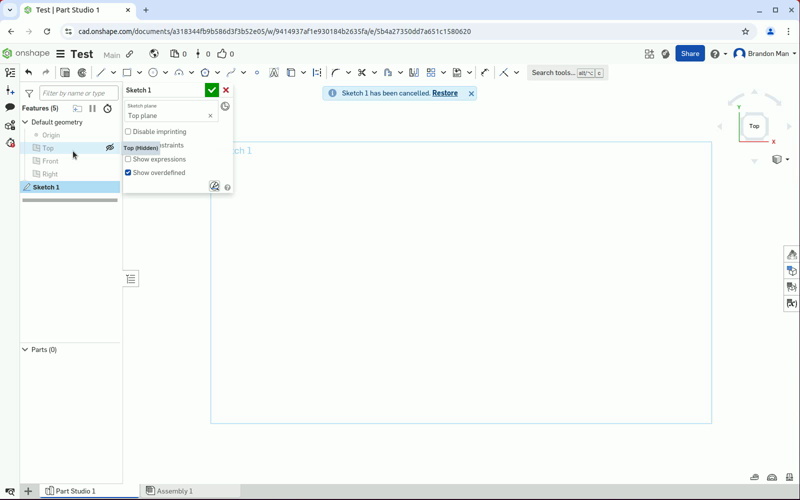
mouse_move(73, 352)
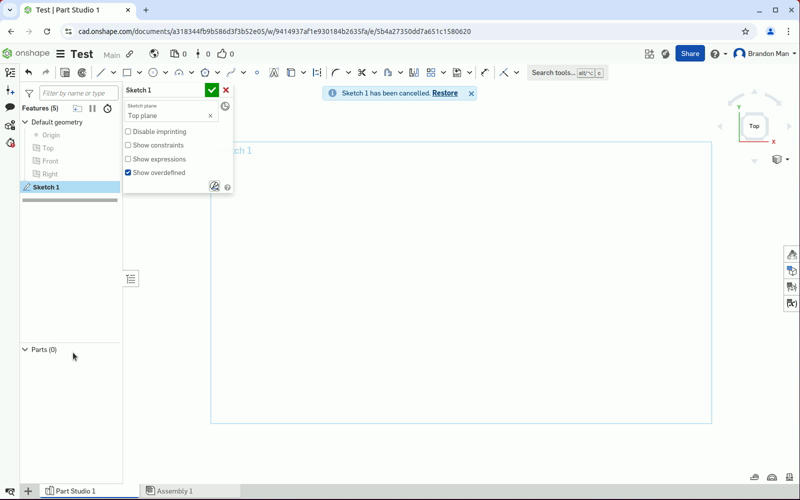
key(y)
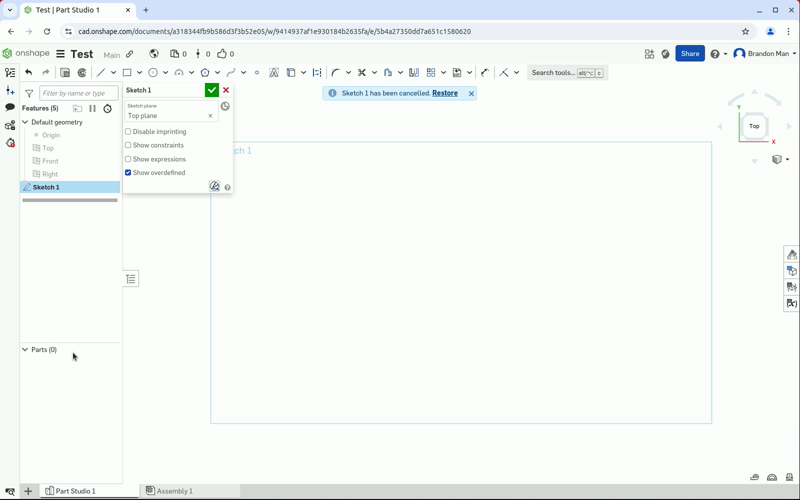
key(c)
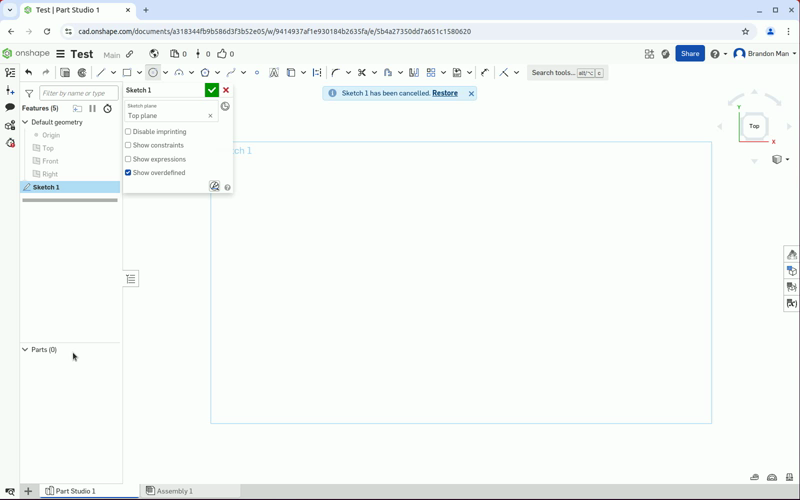
key_down(shift)
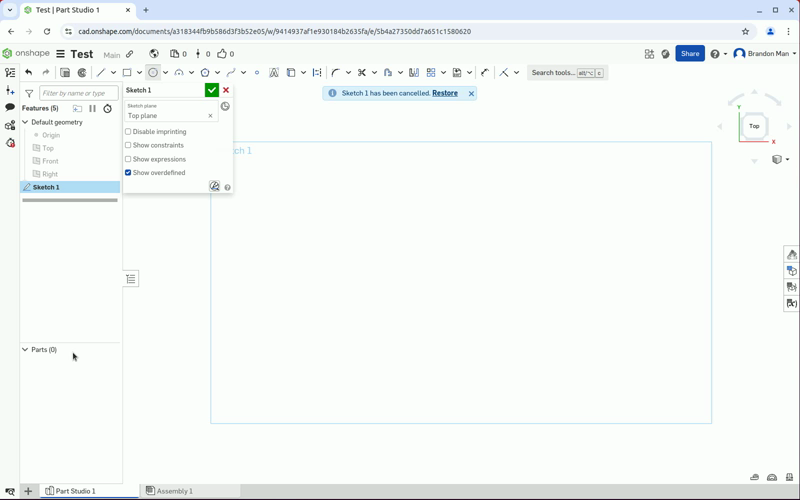
mouse_move(461, 282)
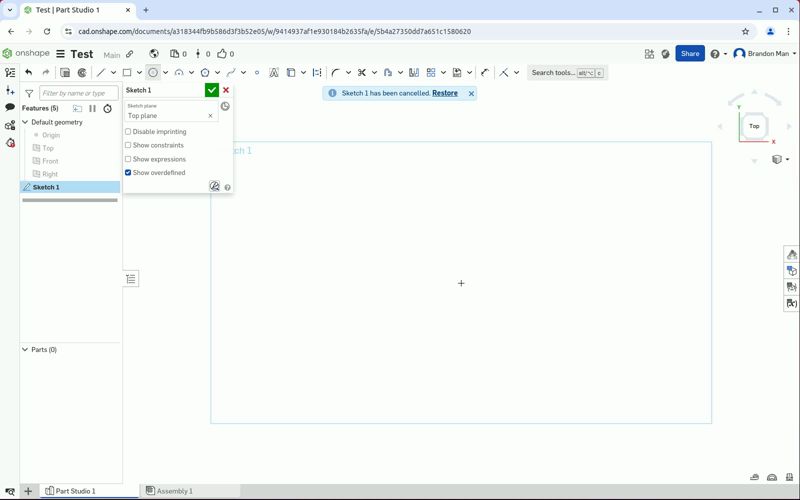
click(461, 282)
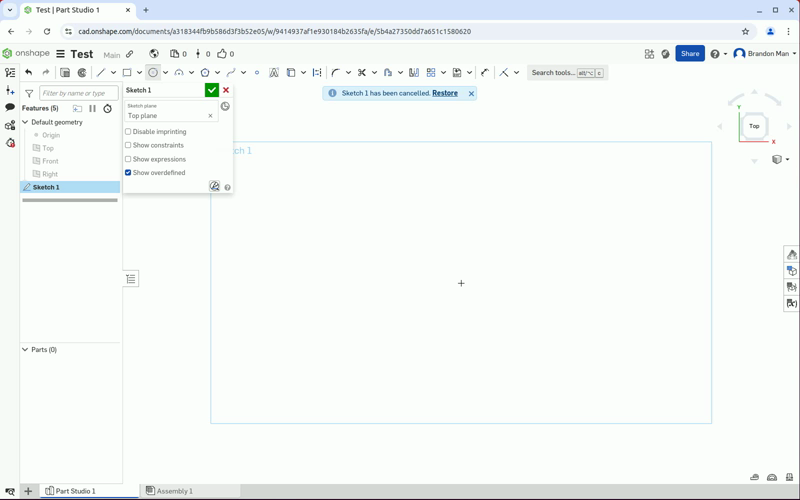
key_up(shift)
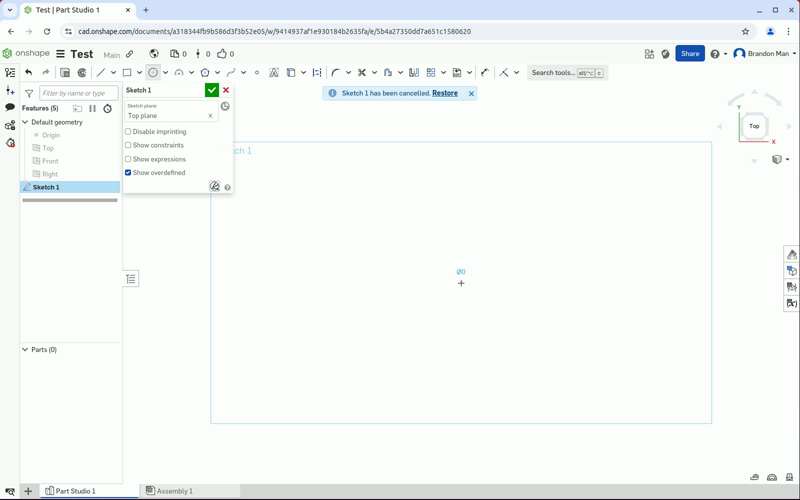
mouse_move(572, 282)
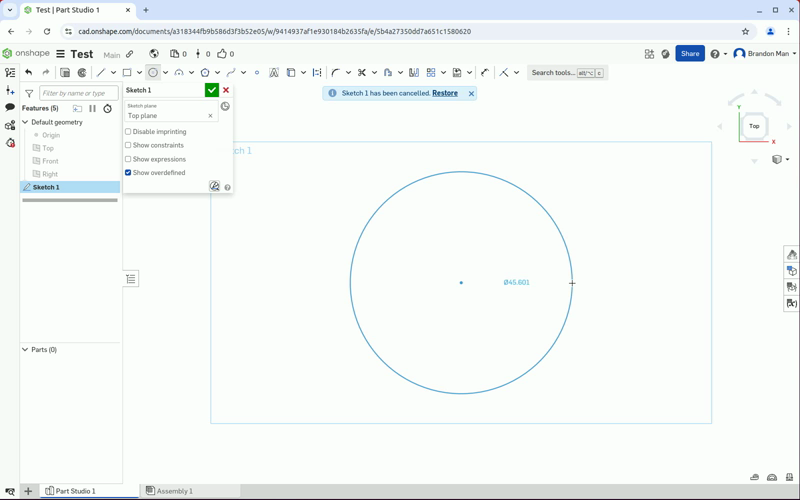
click(572, 282)
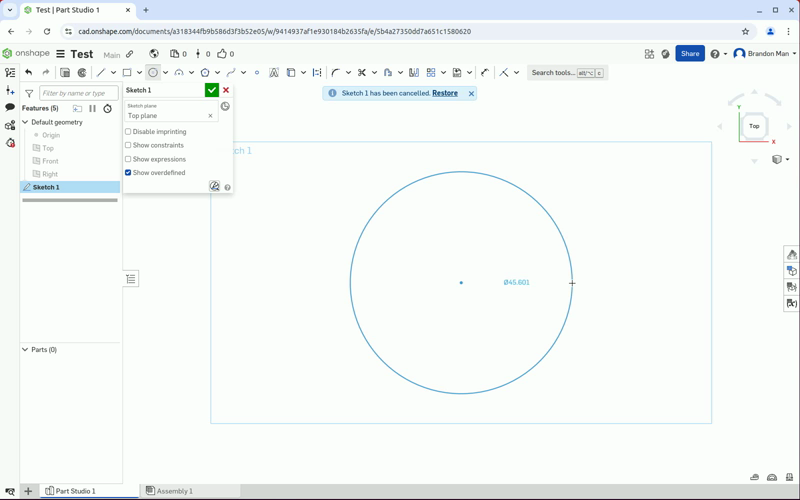
key(esc)
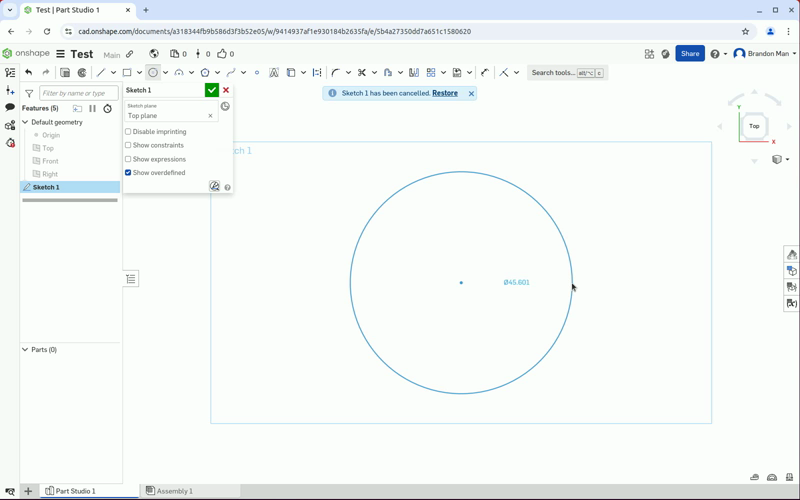
key(c)
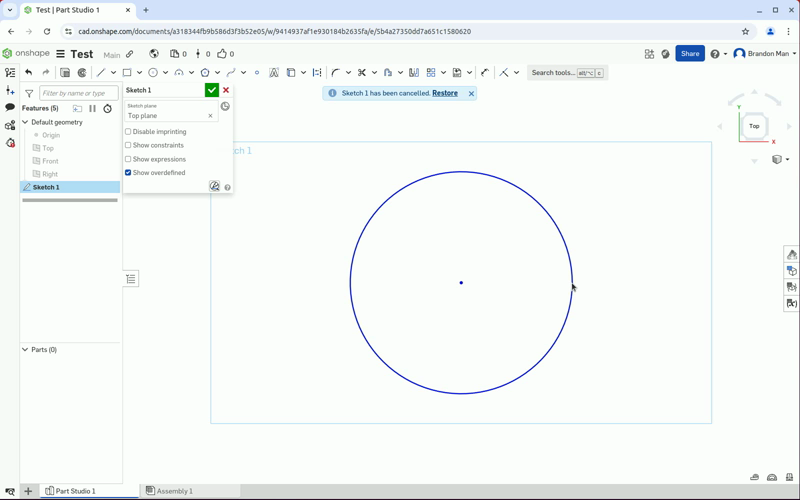
key_down(shift)
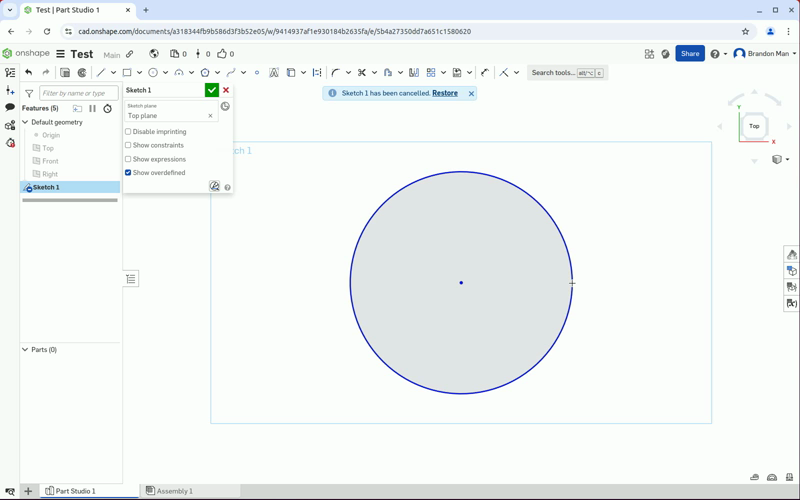
mouse_move(461, 282)
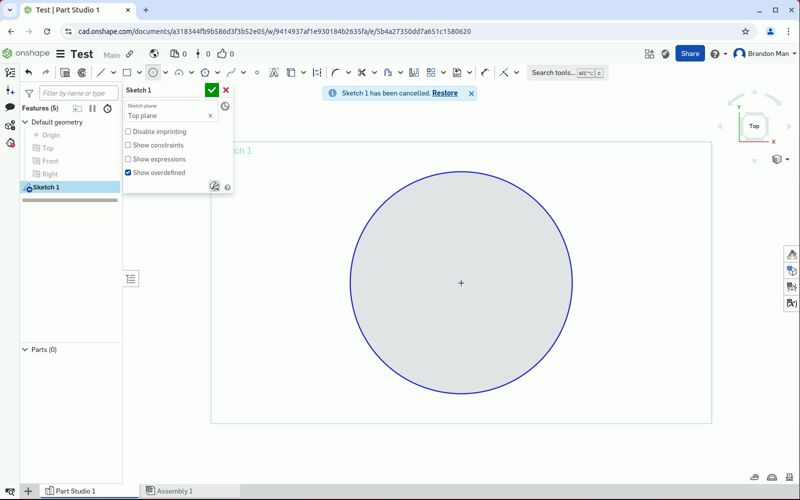
click(461, 282)
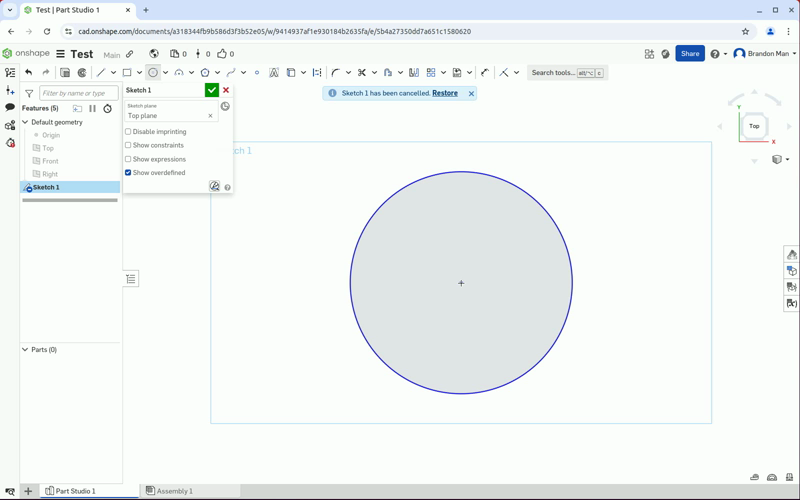
key_up(shift)
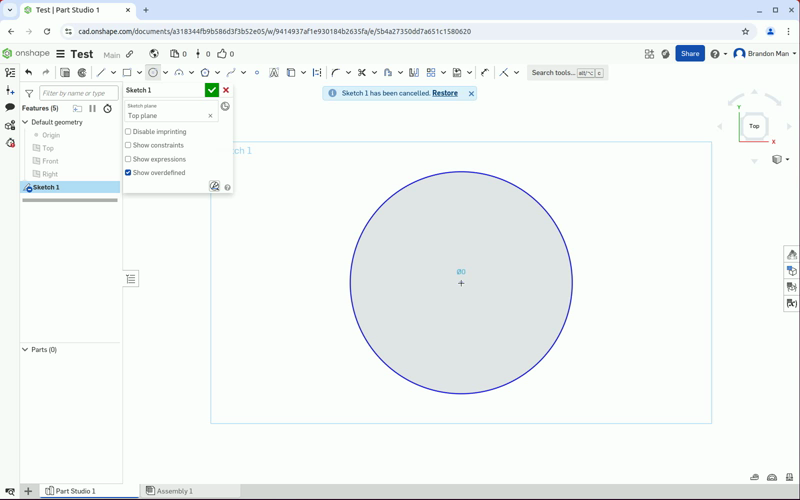
mouse_move(546, 282)
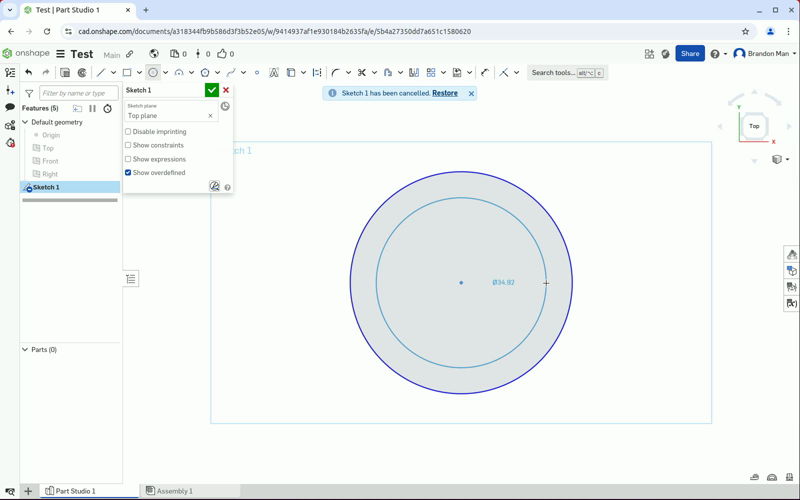
click(546, 282)
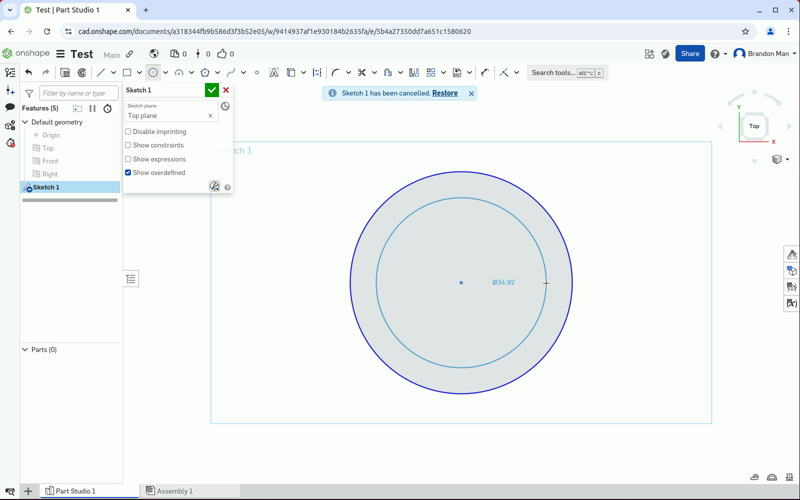
key(esc)
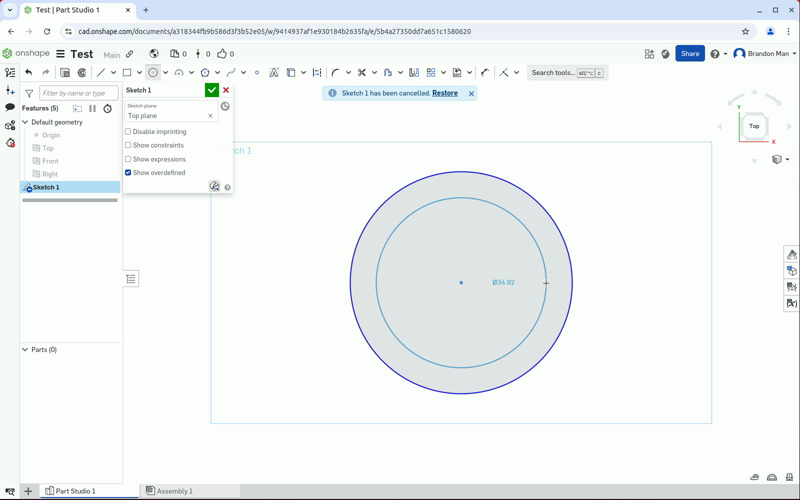
mouse_move(551, 251)
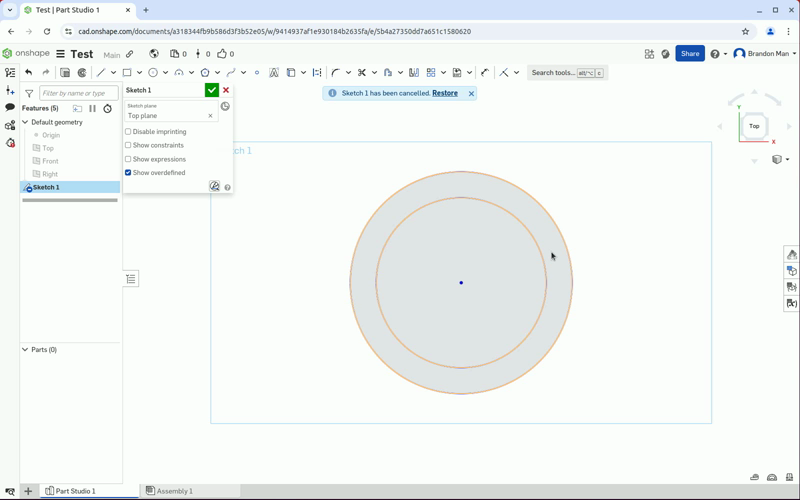
click(551, 251)
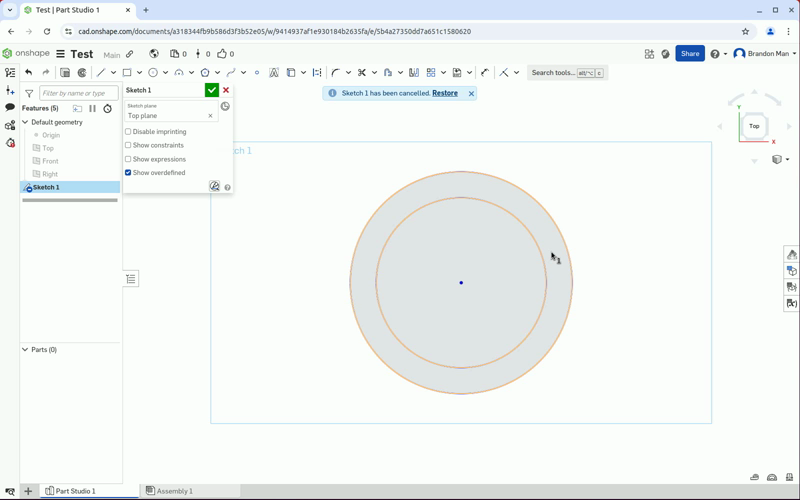
mouse_move(73, 352)
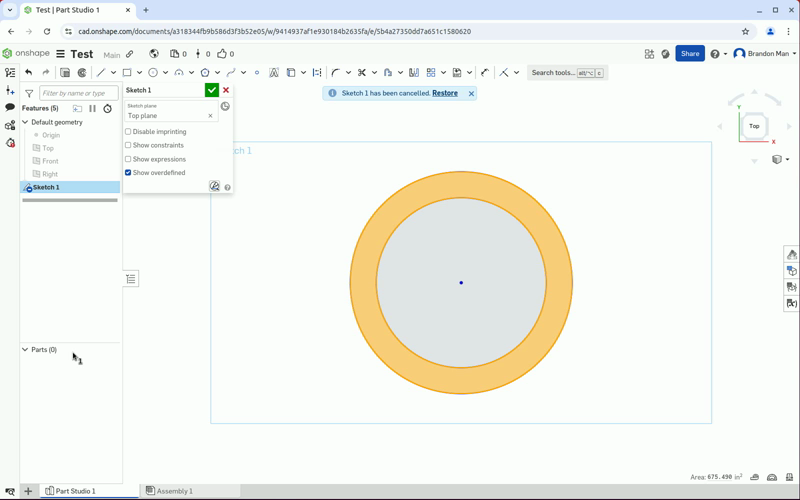
key(shift+y)
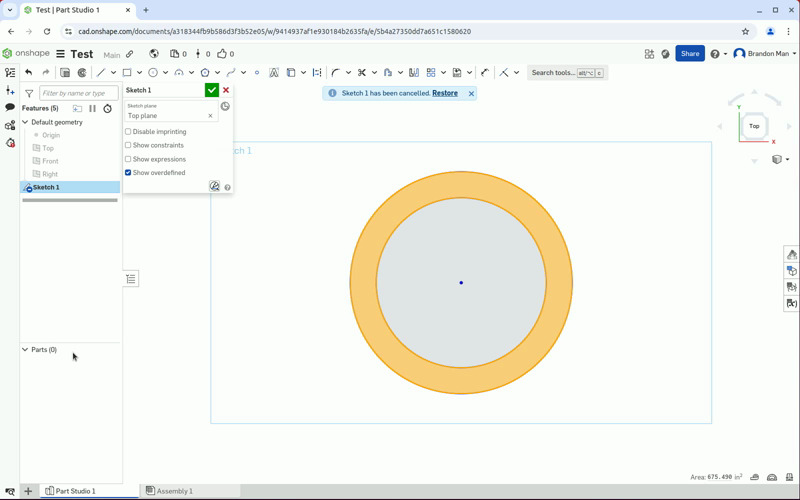
key(shift+e)
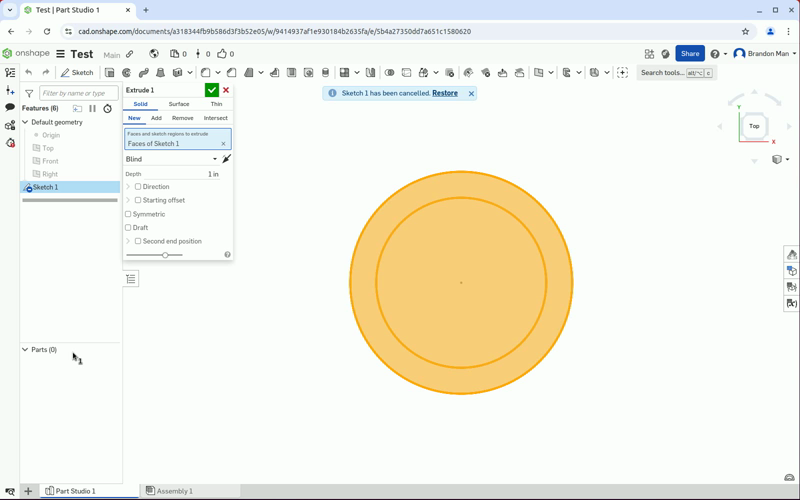
mouse_move(143, 106)
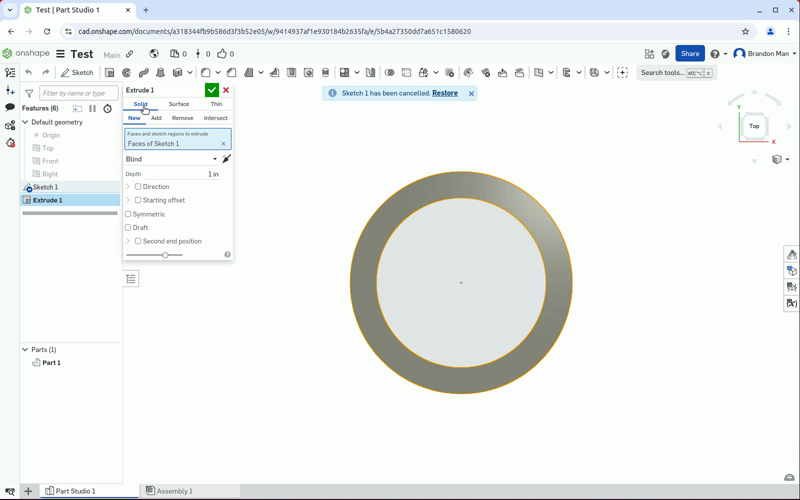
click(143, 106)
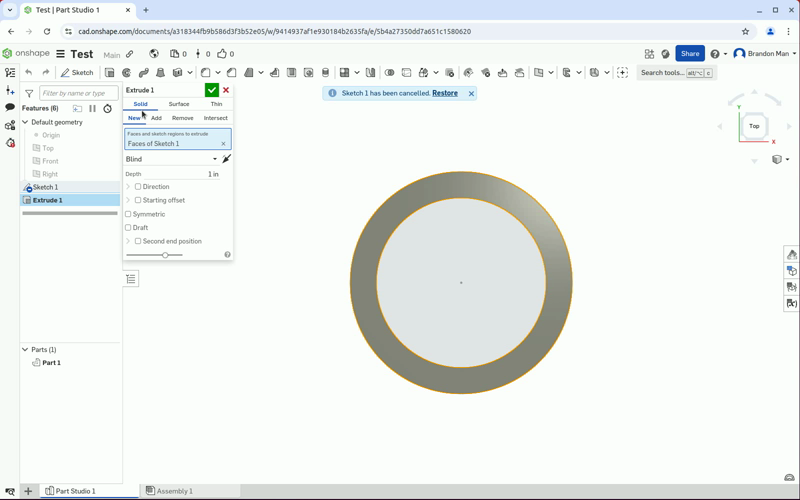
mouse_move(137, 120)
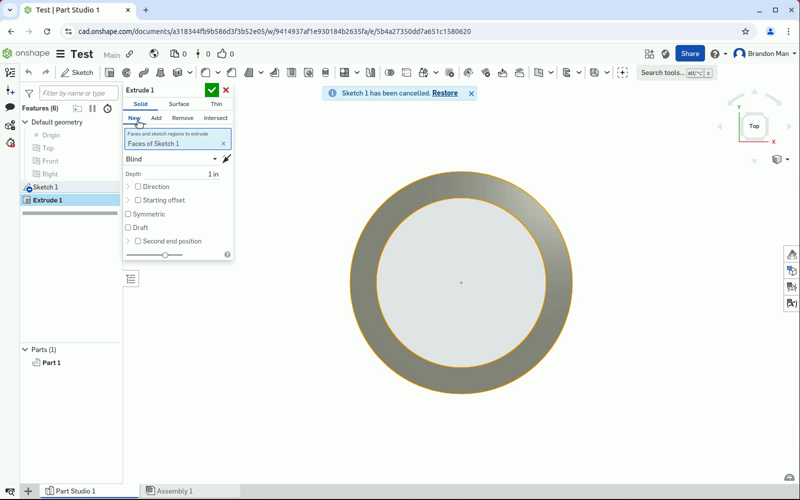
click(137, 120)
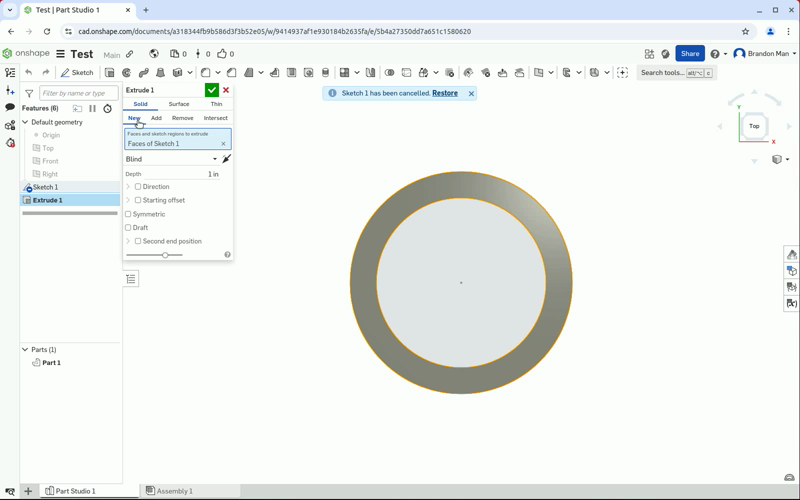
key(tab, 4)
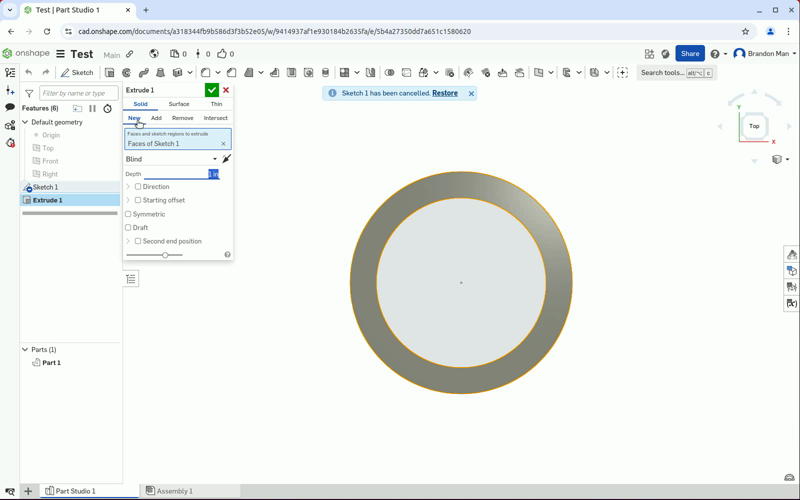
text(7.703)
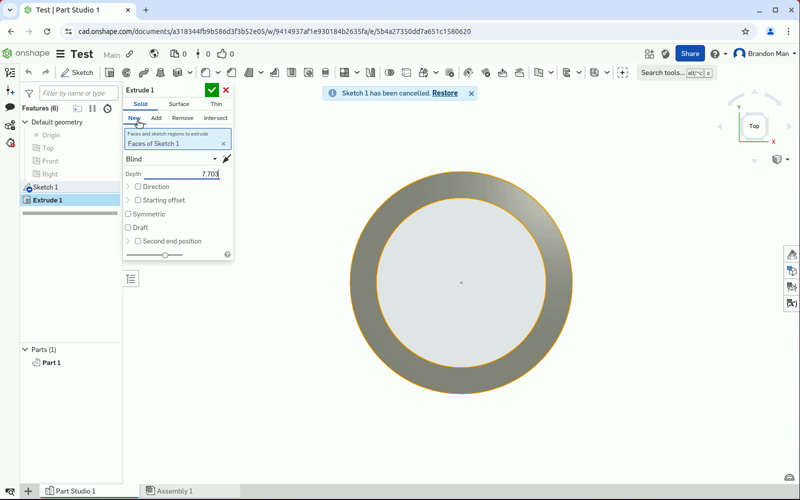
key(enter)
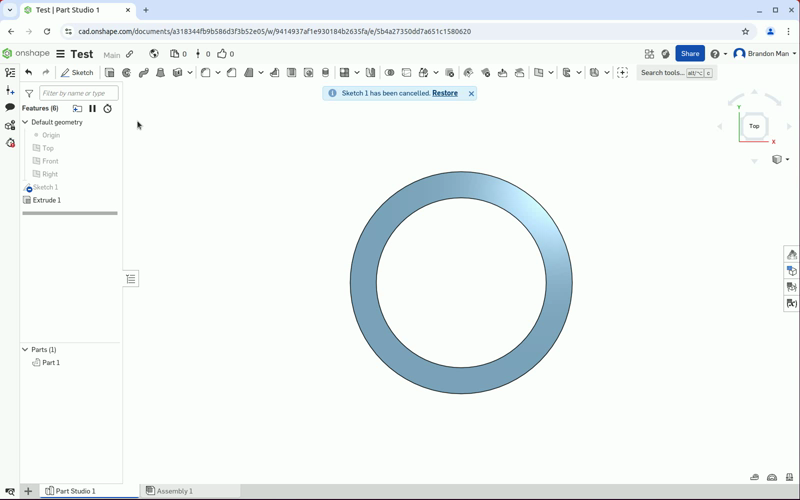
key(shift+h)
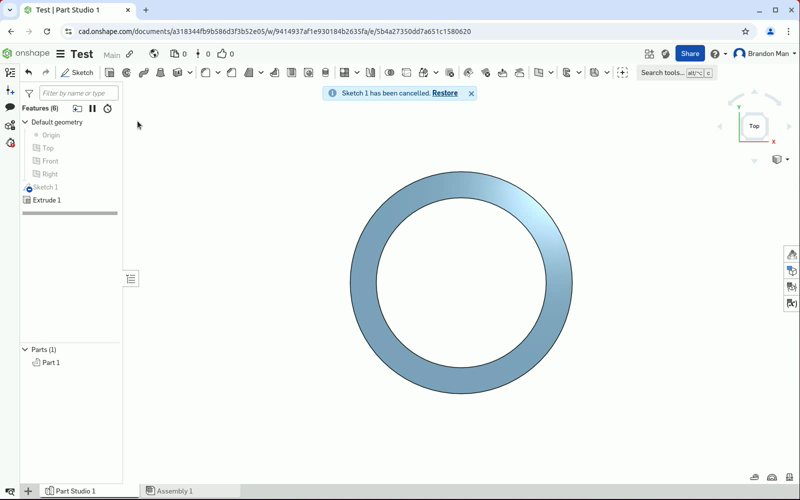
key(shift+h)
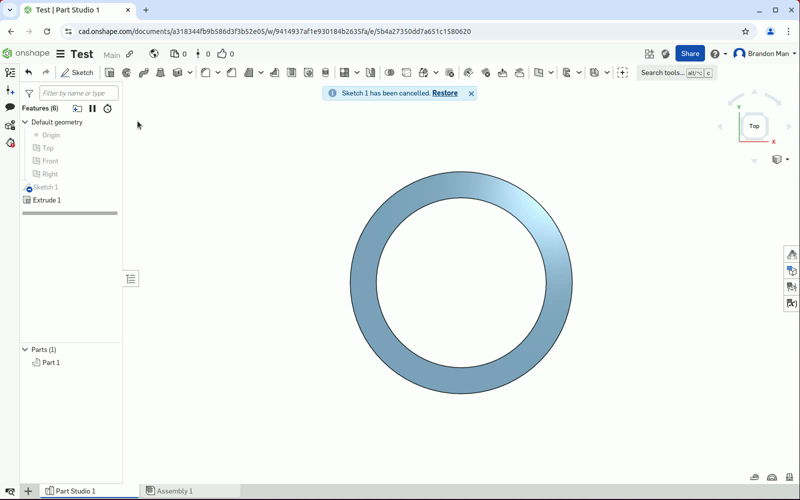
mouse_move(73, 189)
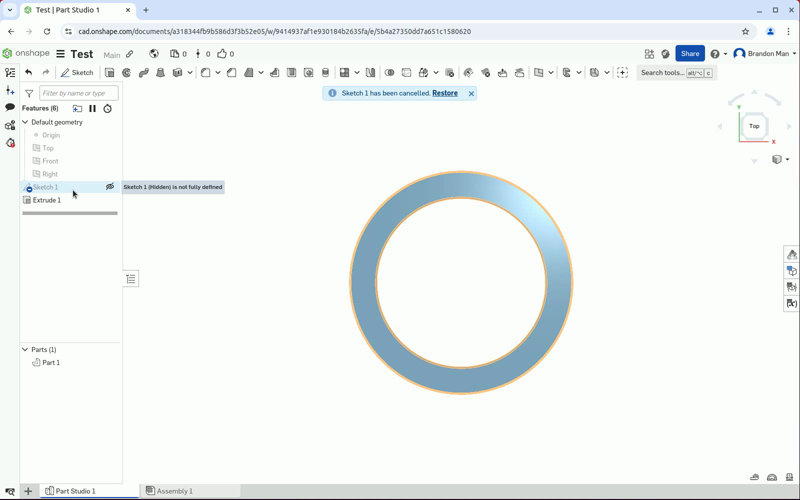
click(73, 189)
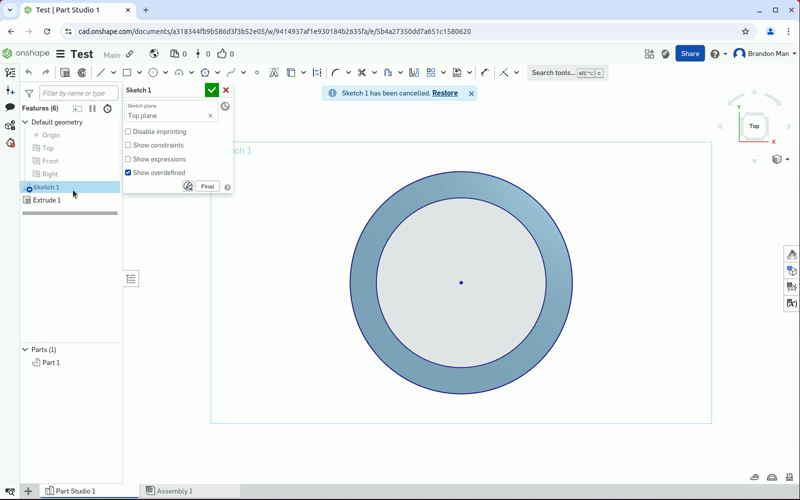
mouse_move(229, 92)
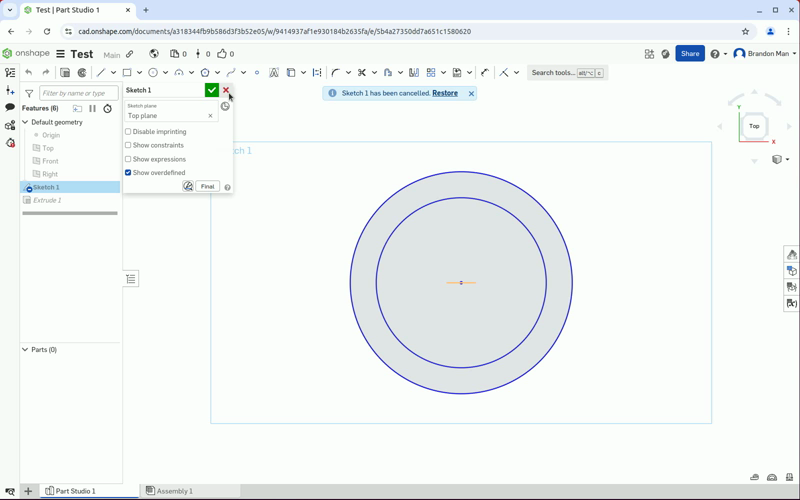
click(229, 92)
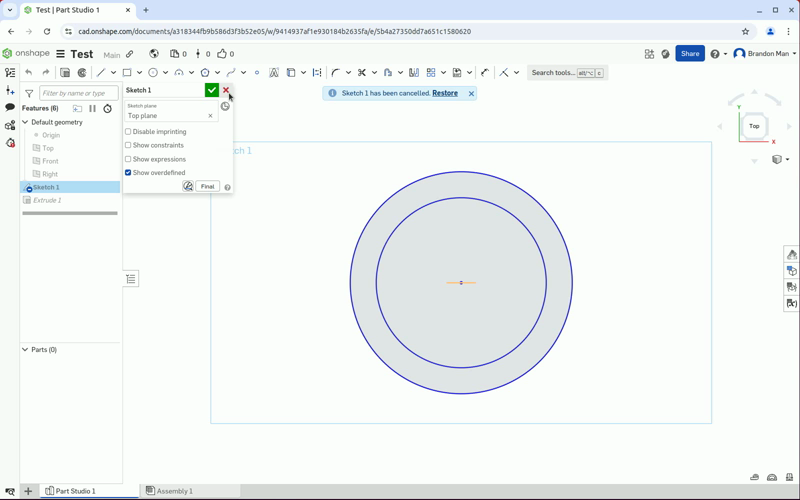
key(shift+s)
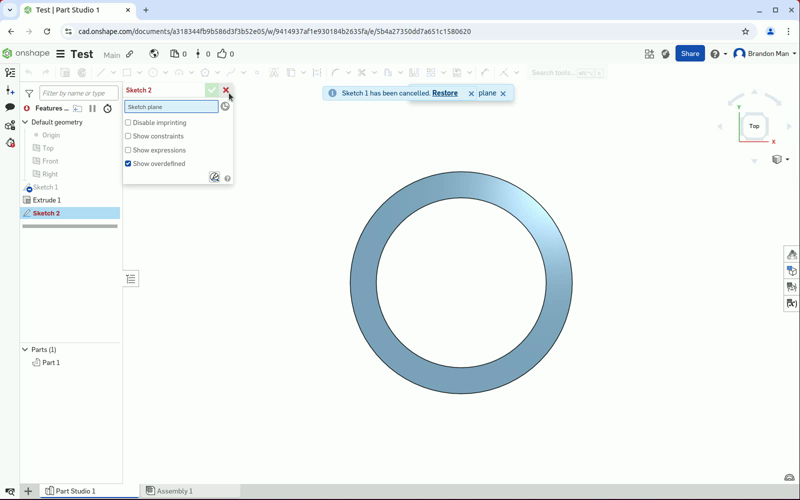
mouse_move(73, 150)
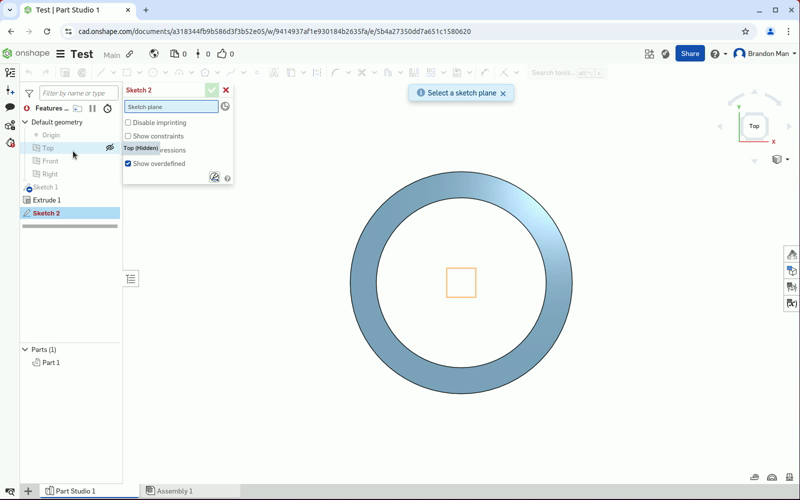
click(73, 150)
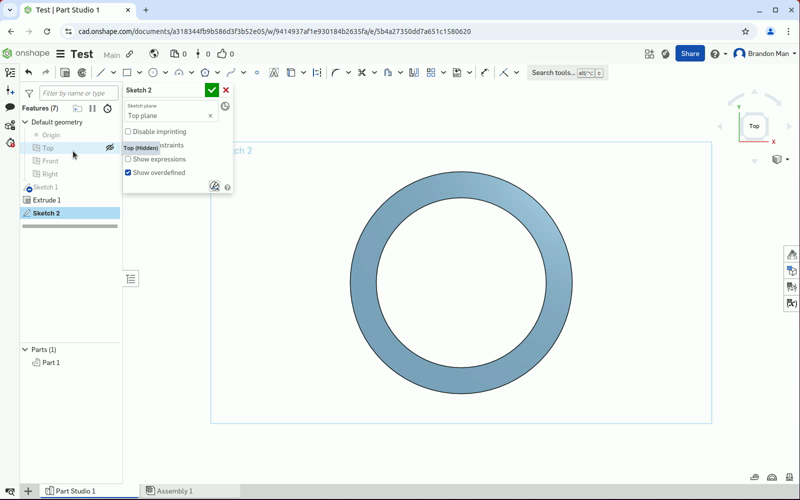
mouse_move(73, 352)
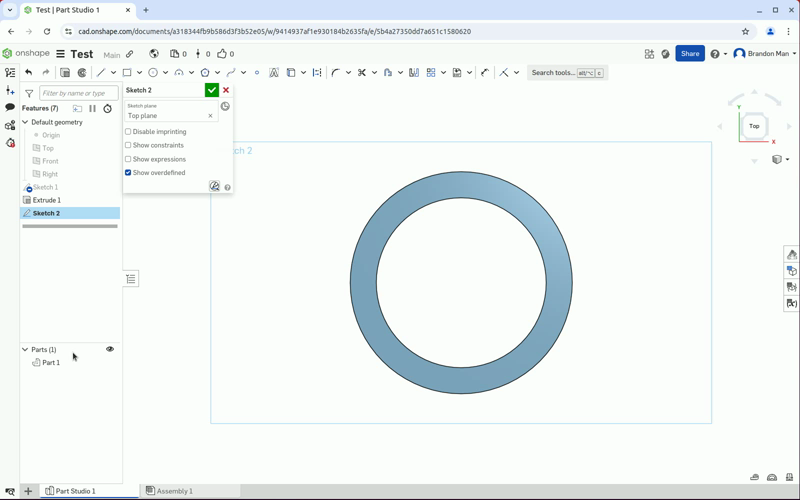
key(y)
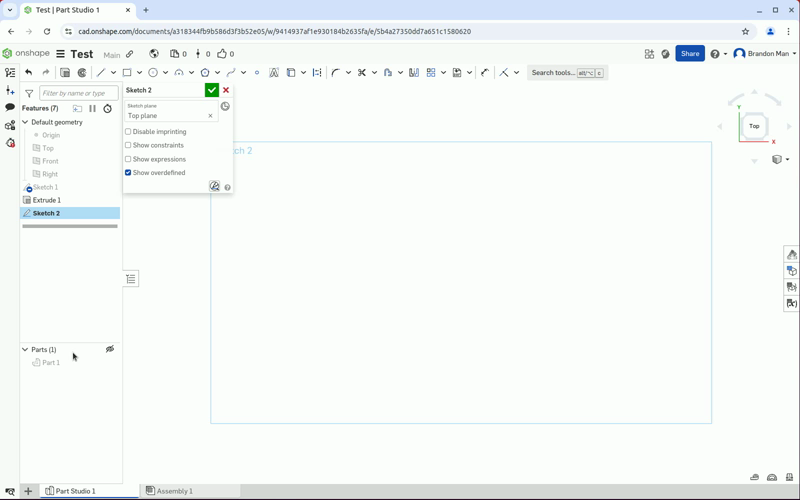
key(c)
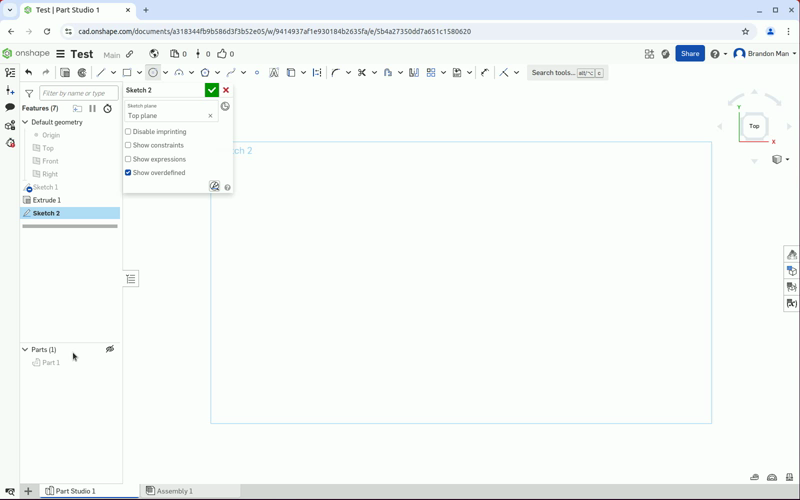
key_down(shift)
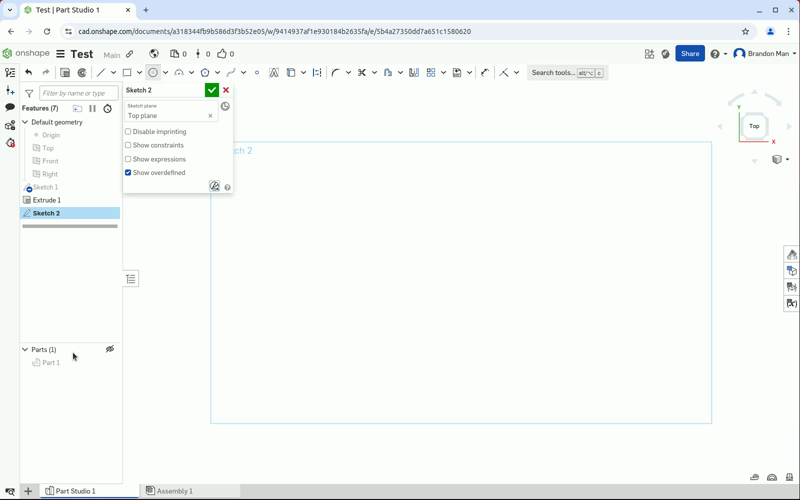
mouse_move(461, 282)
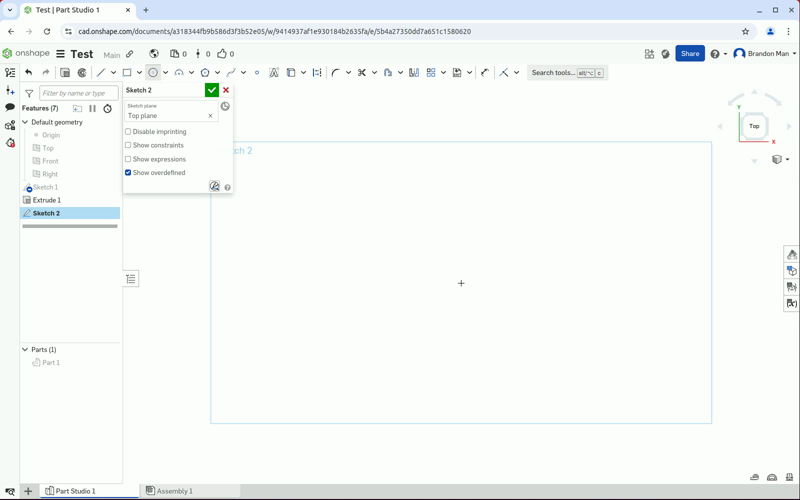
click(461, 282)
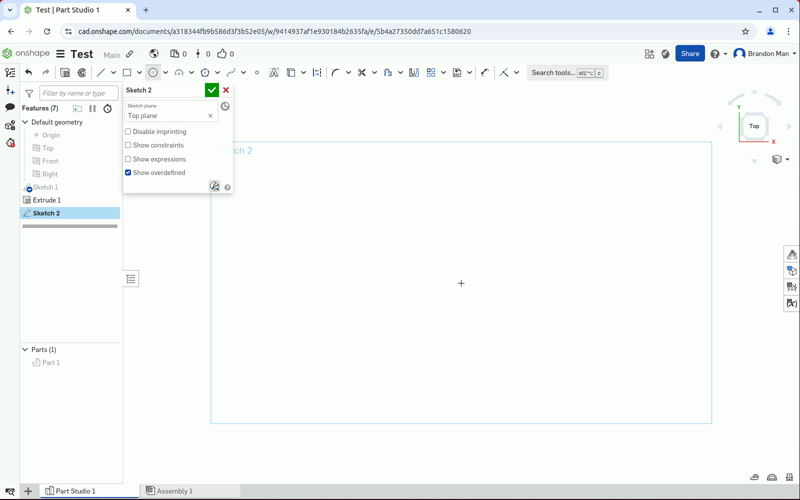
key_up(shift)
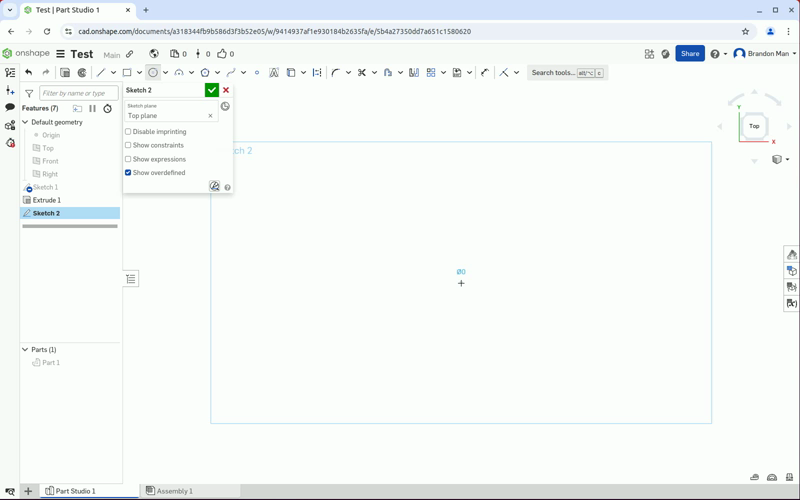
mouse_move(546, 282)
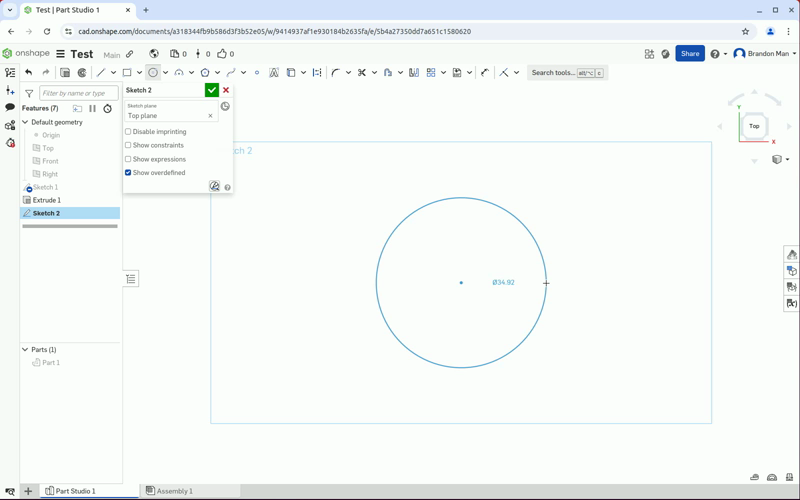
click(546, 282)
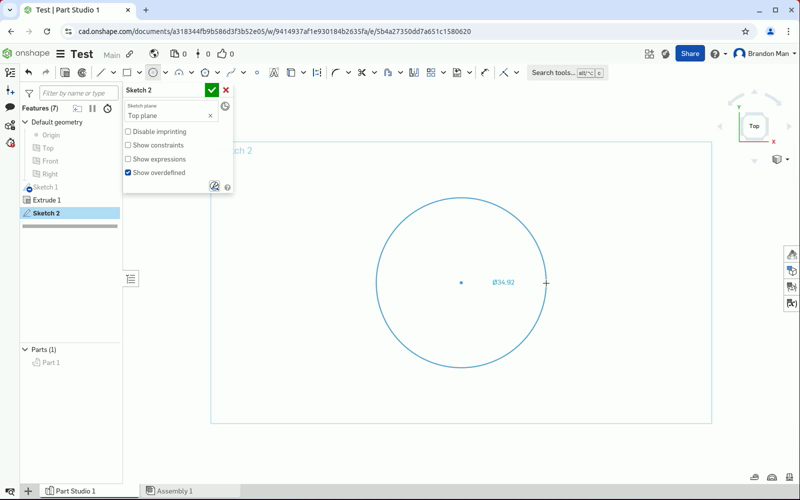
key(esc)
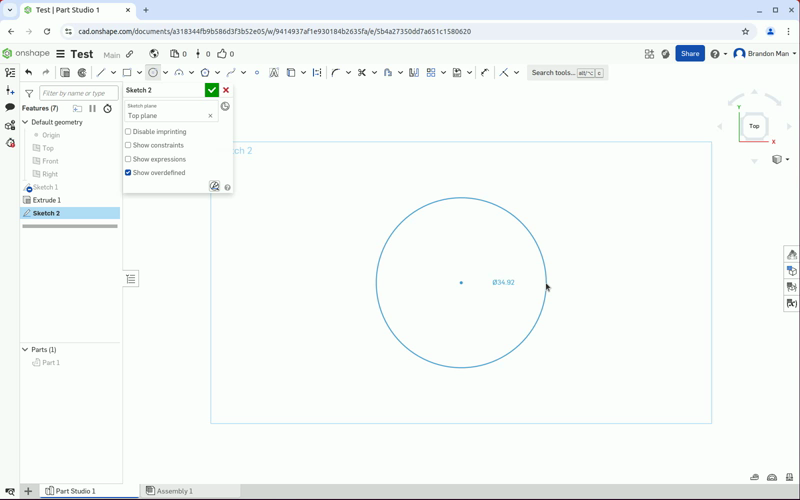
mouse_move(448, 250)
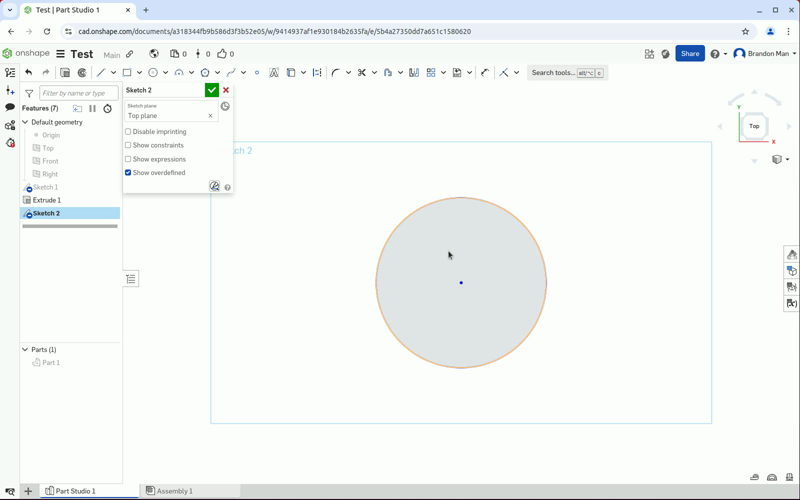
click(448, 250)
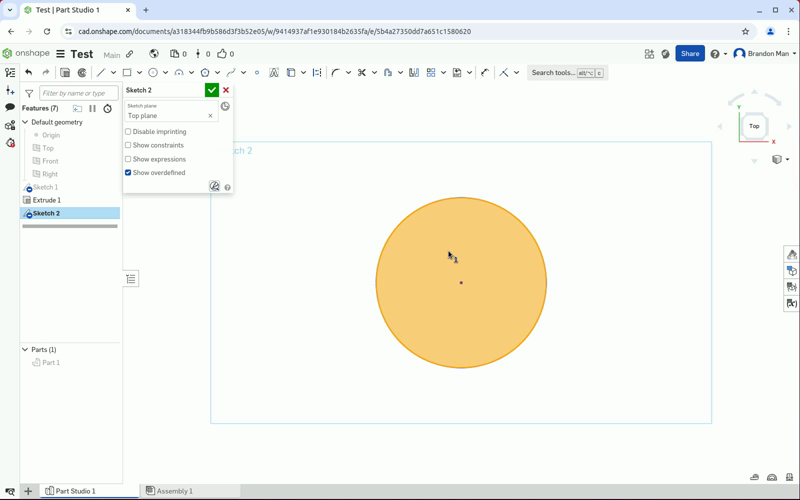
mouse_move(73, 352)
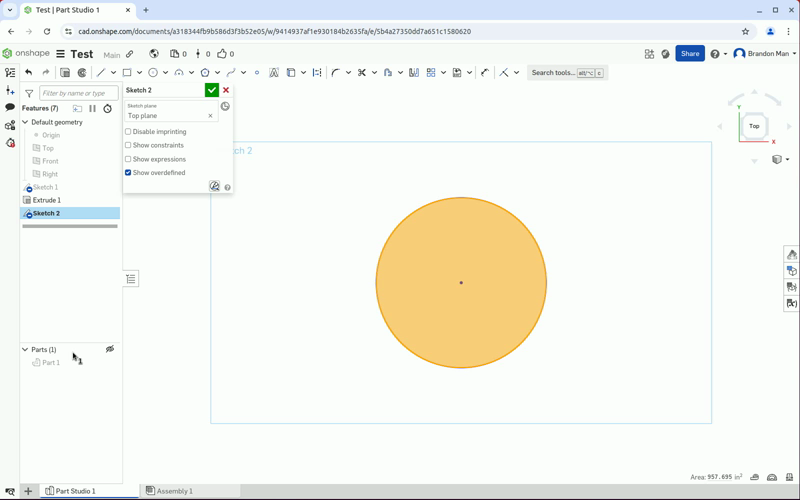
key(shift+y)
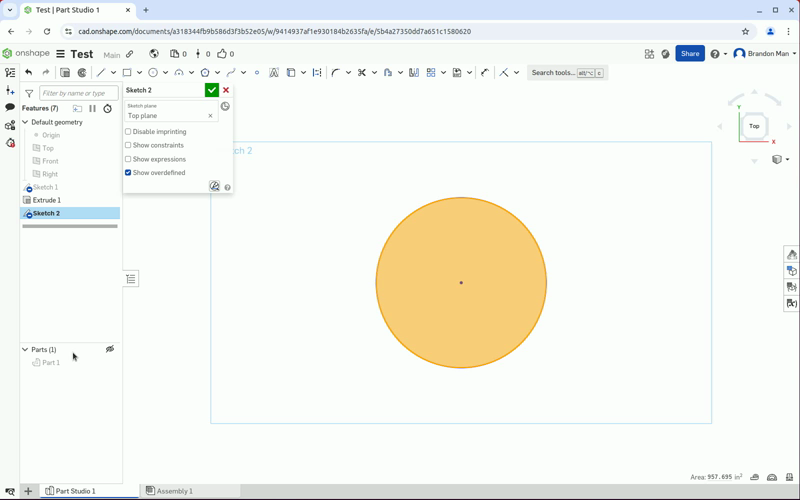
key(shift+e)
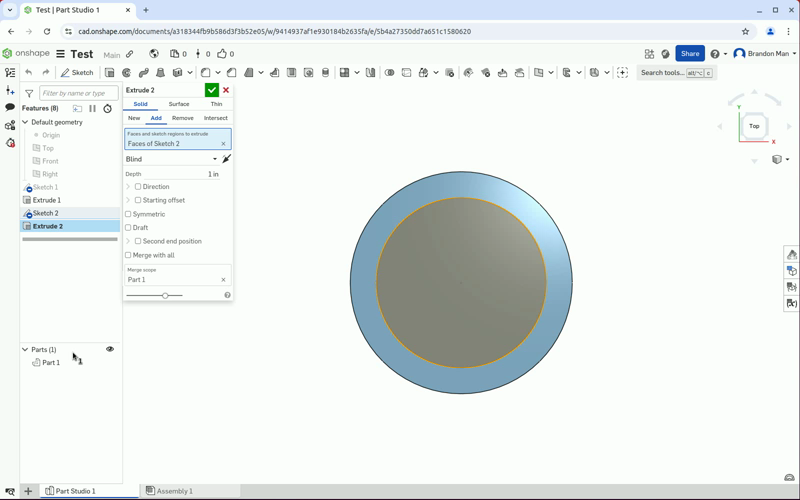
mouse_move(143, 106)
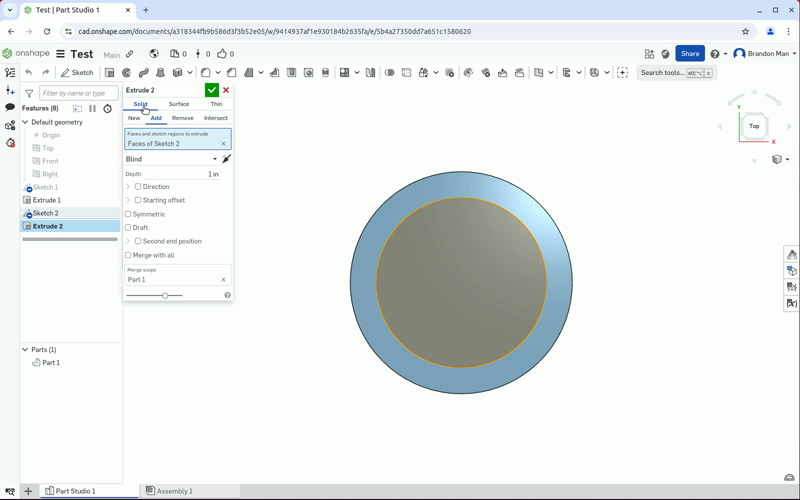
click(143, 106)
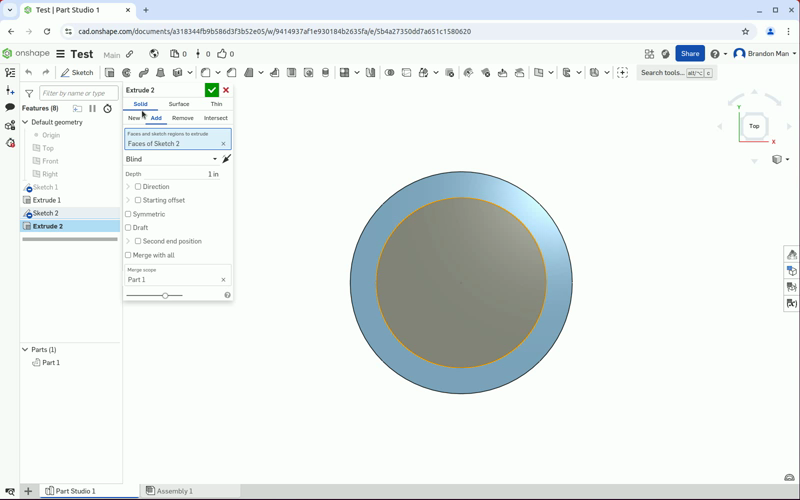
mouse_move(137, 120)
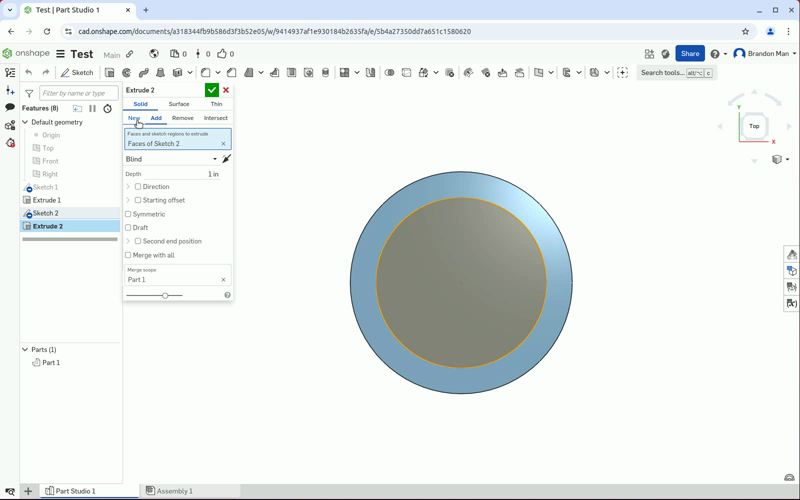
click(137, 120)
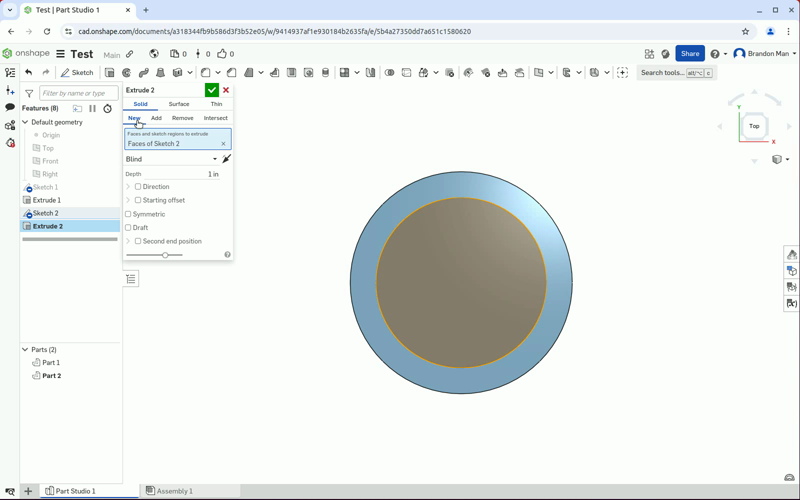
key(tab, 4)
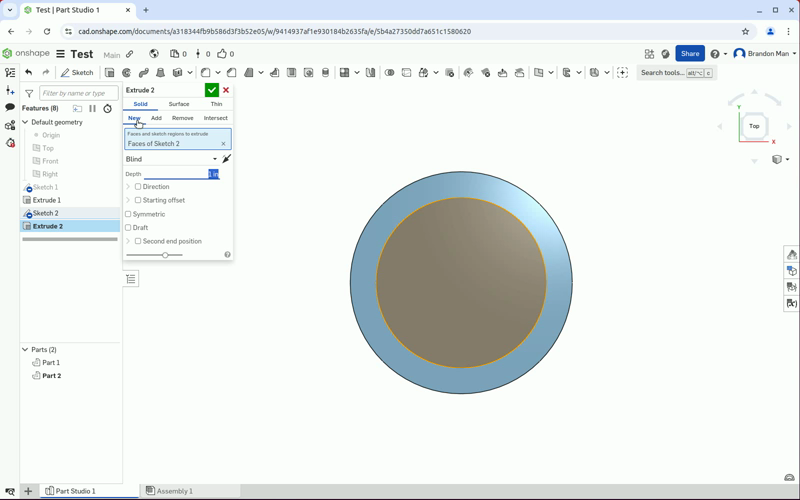
text(7.703)
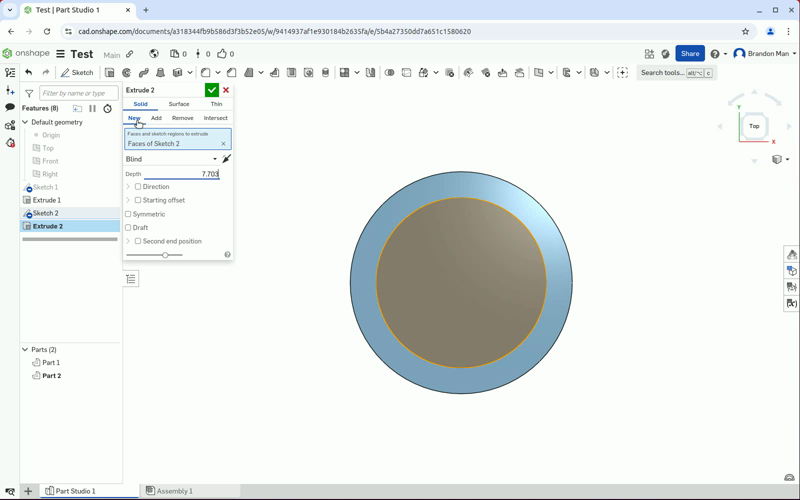
key(enter)
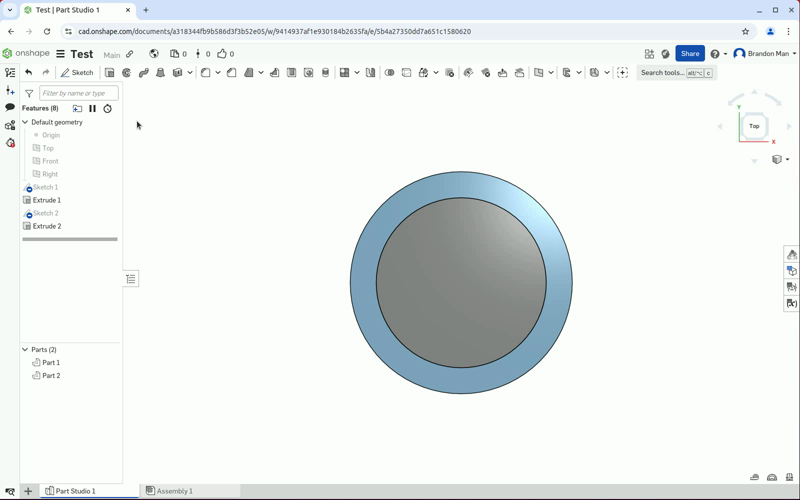
key(shift+h)
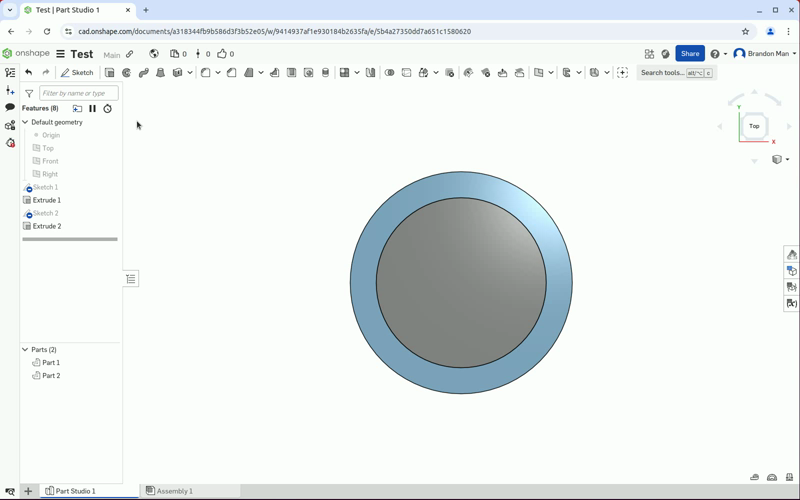
key(shift+h)
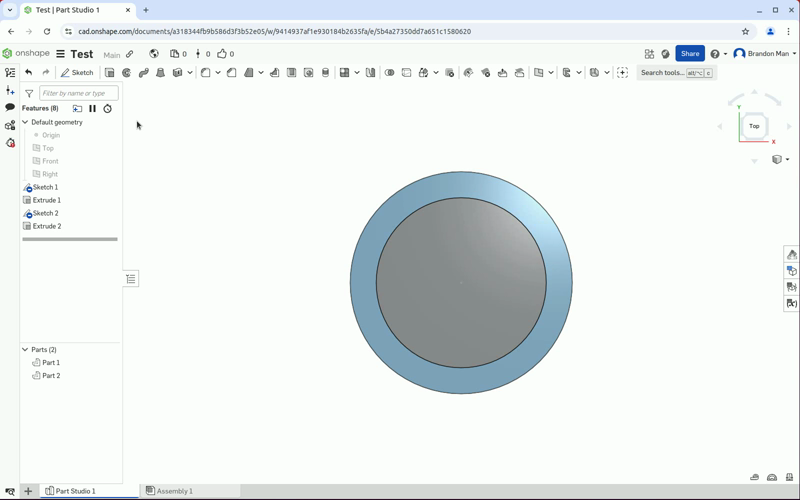
key(shift+7)
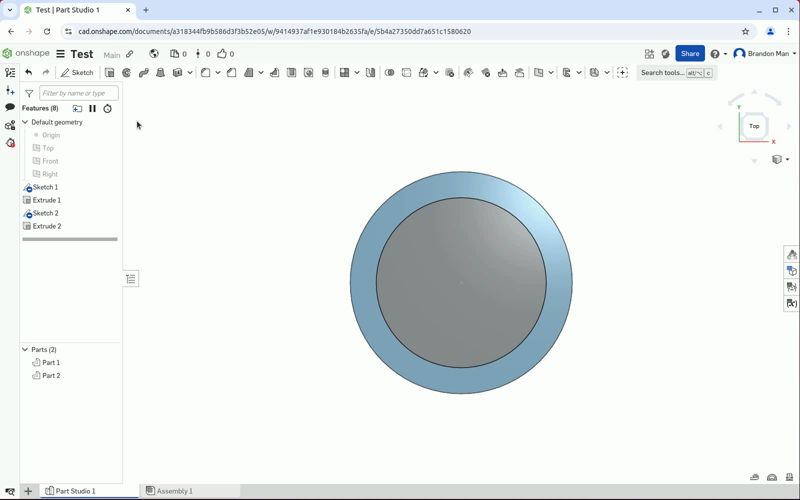
key(up, 3)
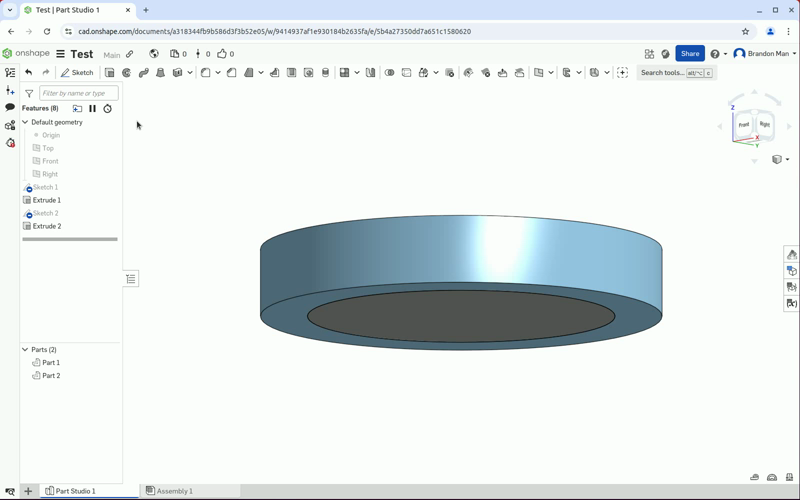
key(left, 3)
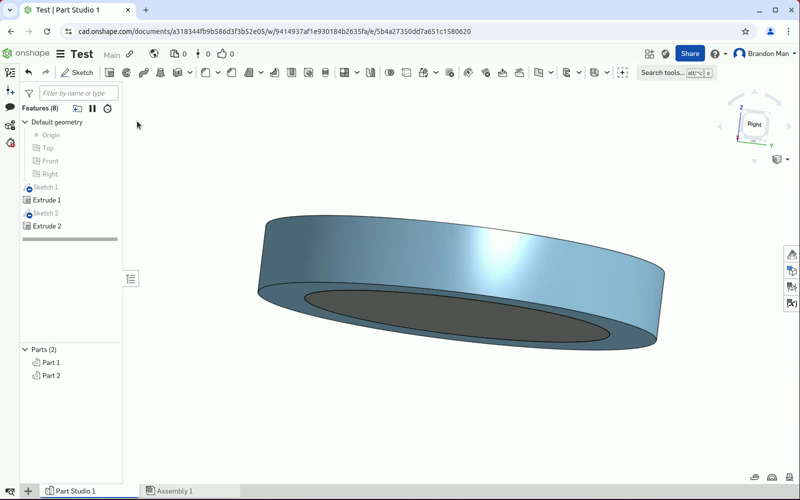
key(right, 3)
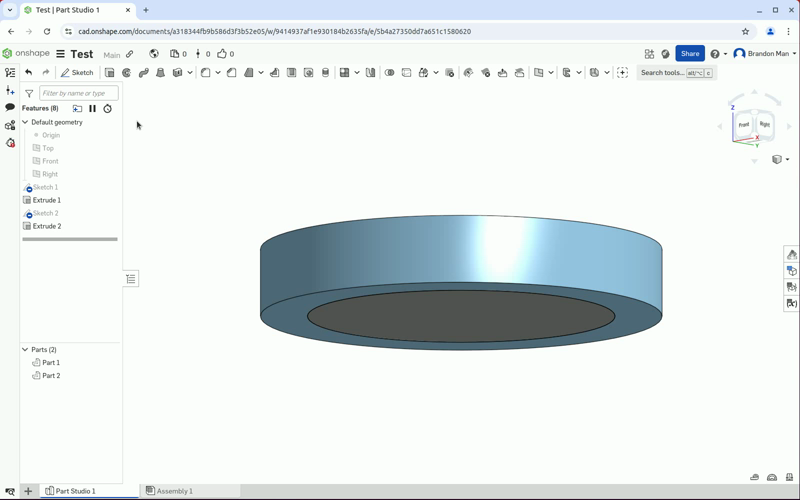
key(down, 3)
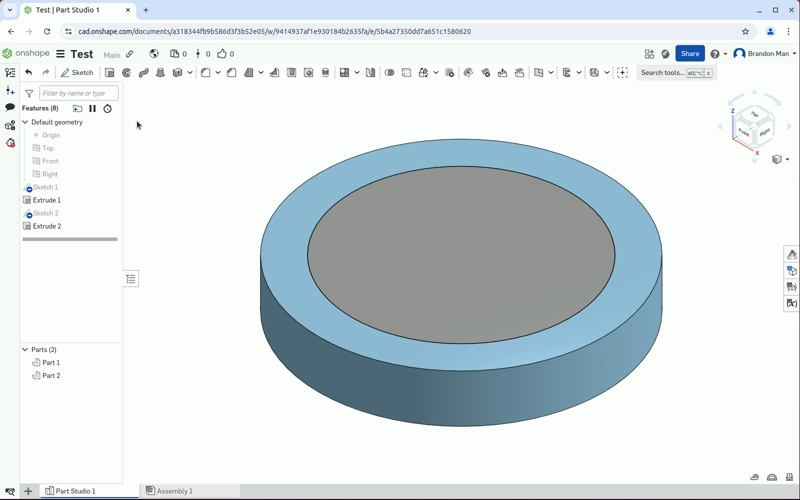
mouse_move(73, 189)
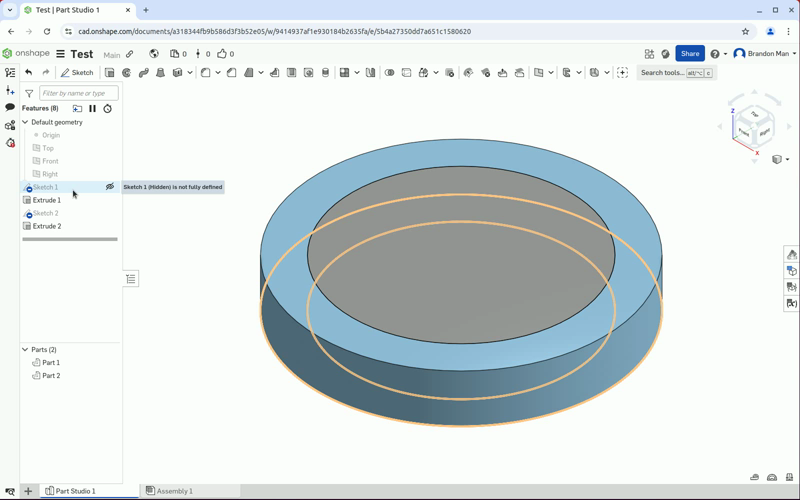
click(73, 189)